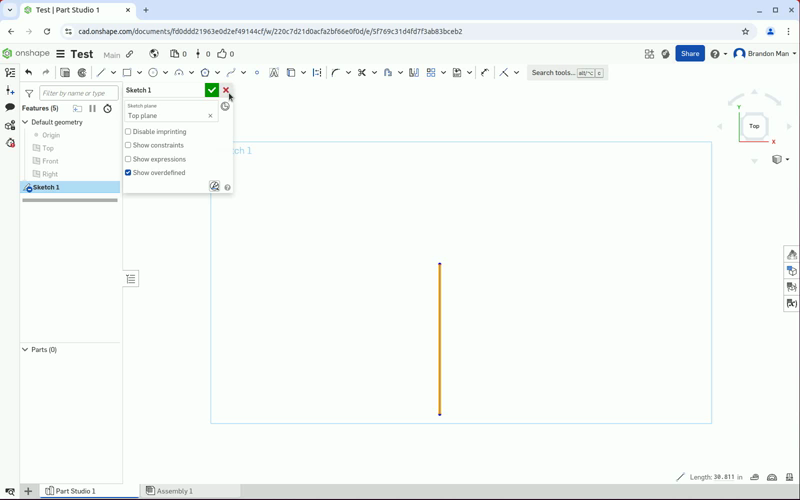
key(shift+h)
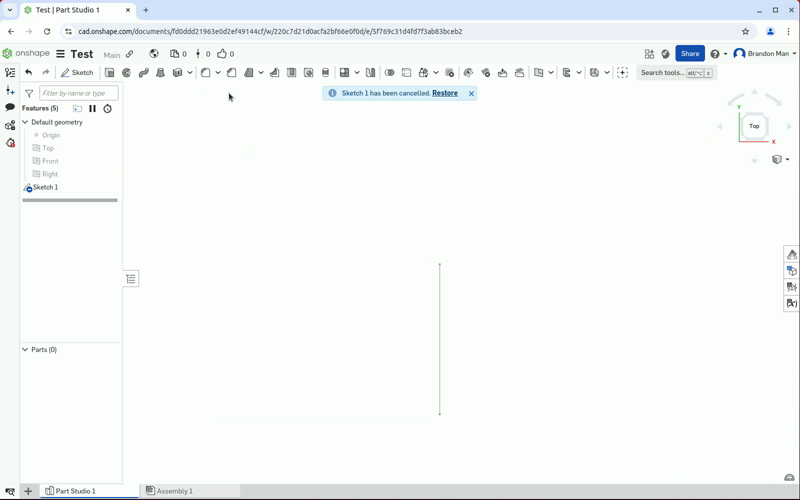
key(shift+s)
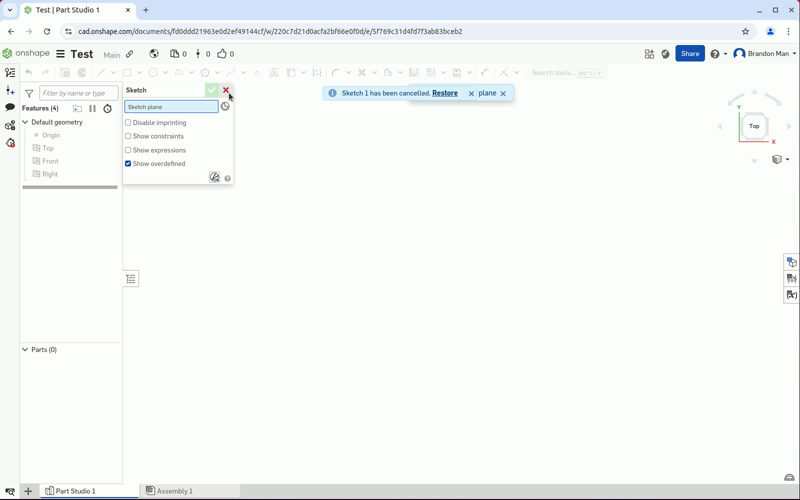
mouse_move(73, 150)
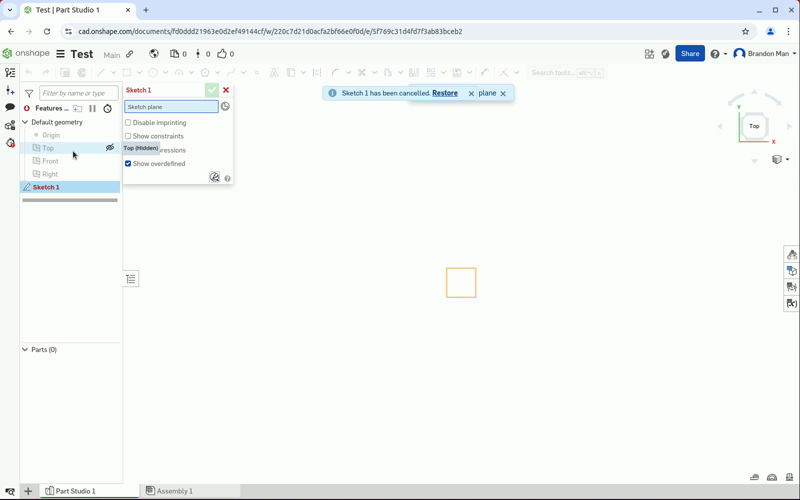
click(73, 150)
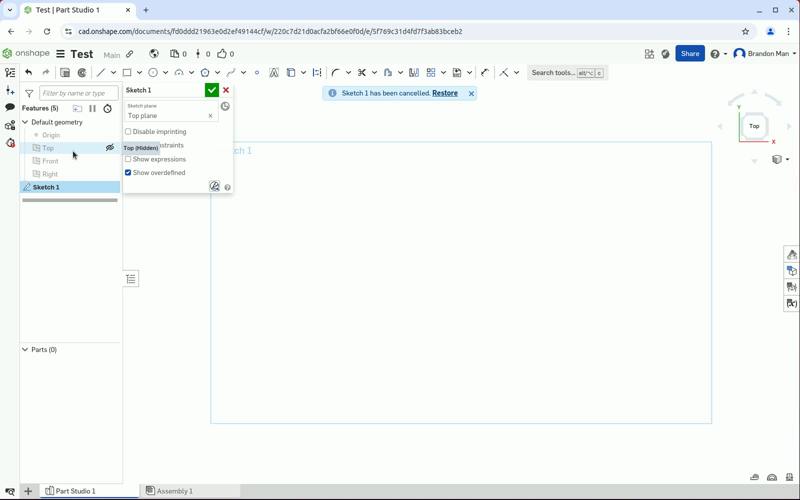
mouse_move(73, 352)
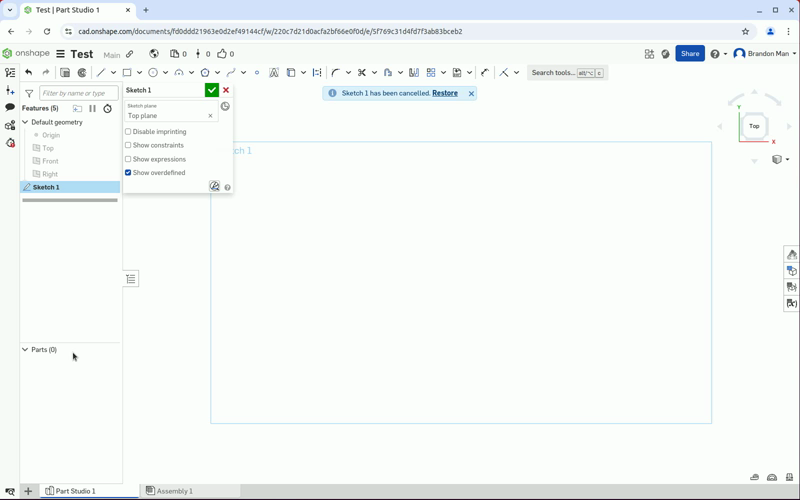
key(y)
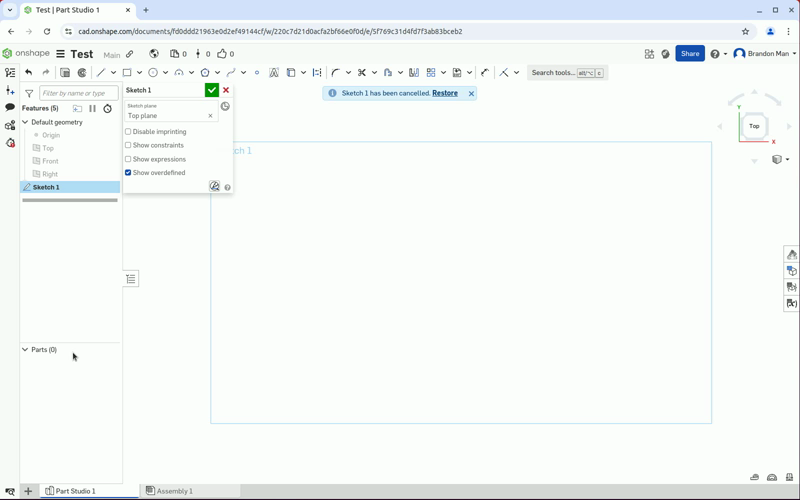
key(c)
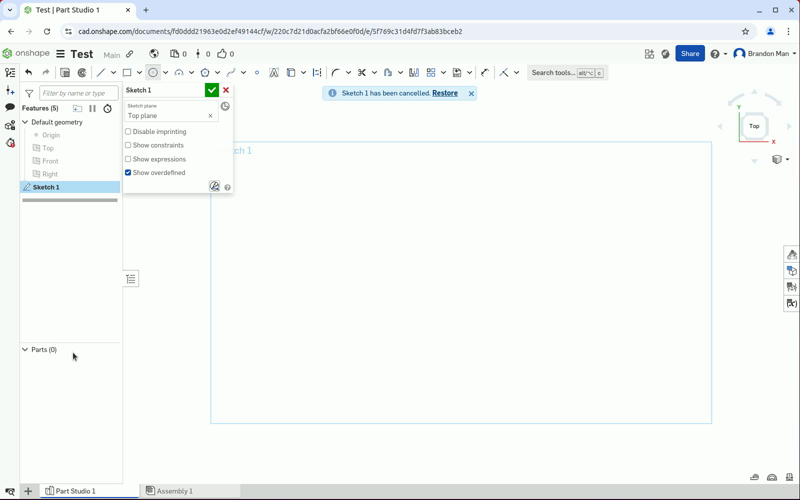
key_down(shift)
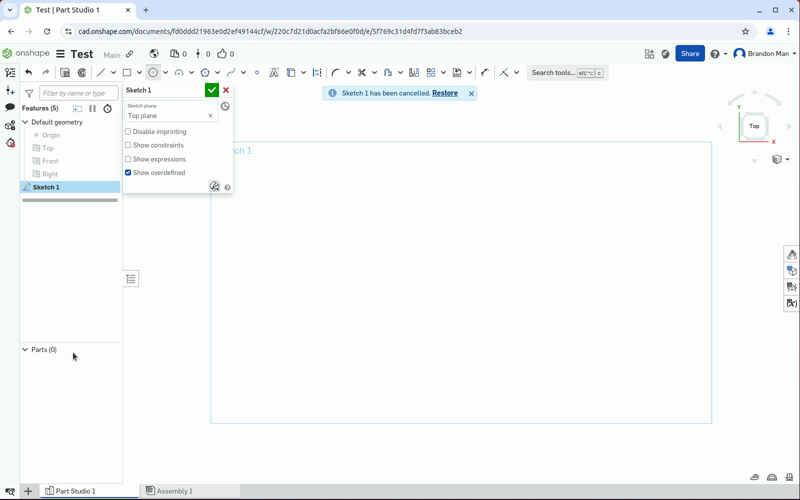
mouse_move(460, 282)
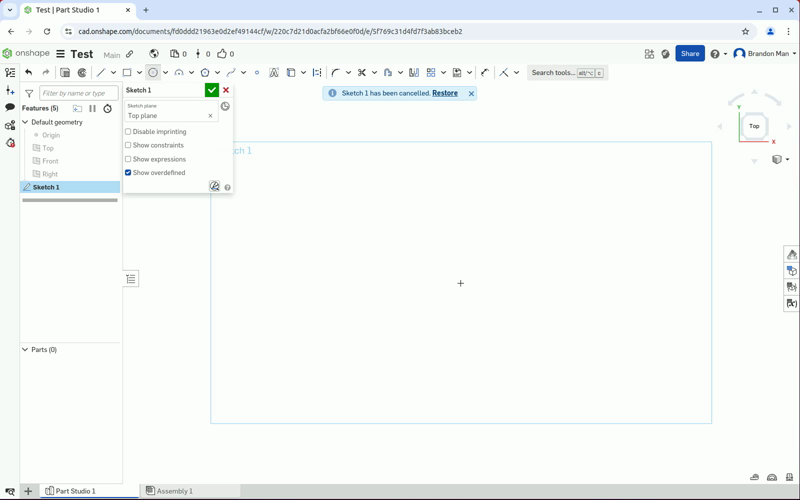
click(460, 282)
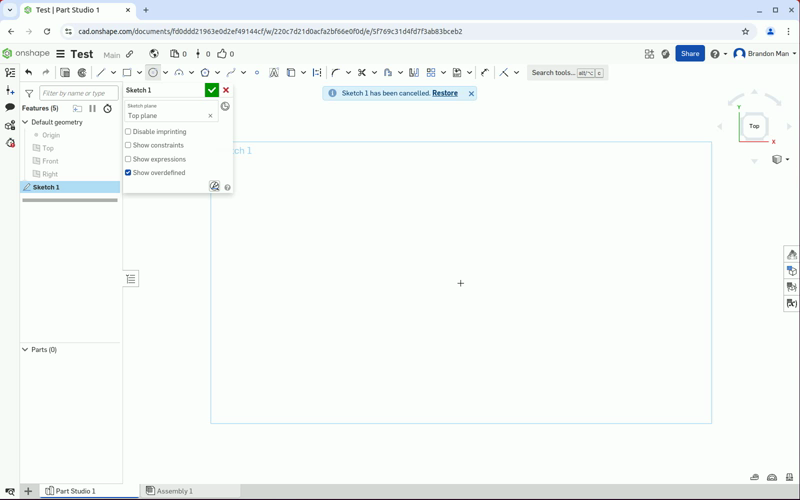
key_up(shift)
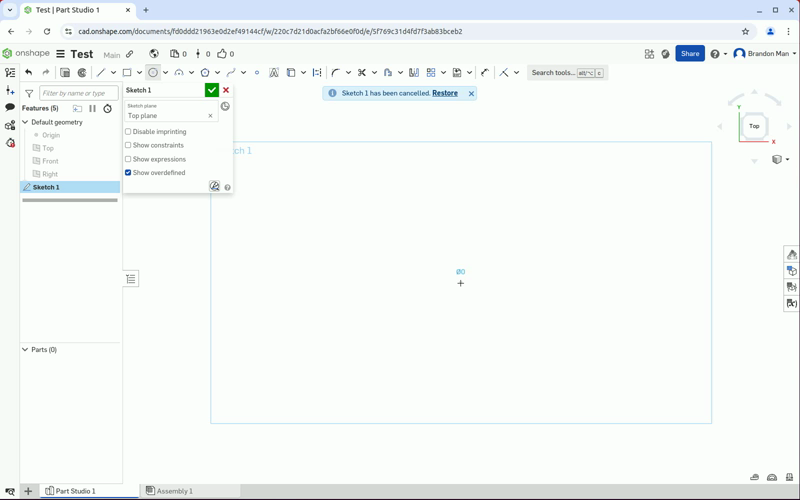
mouse_move(495, 282)
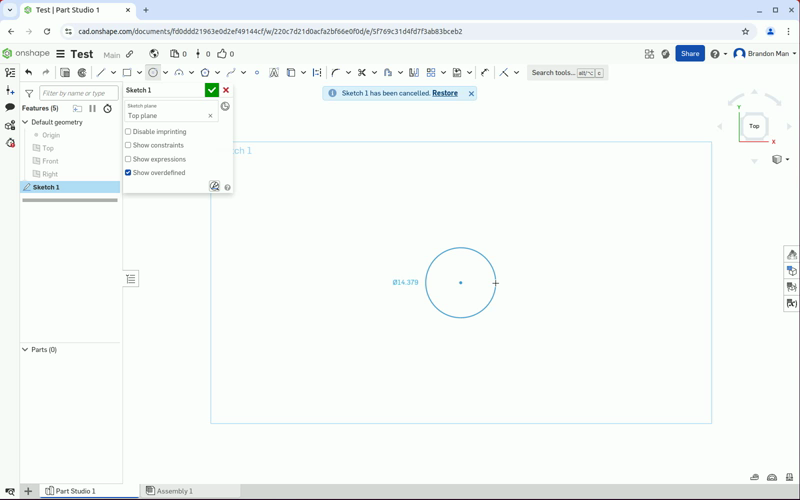
click(495, 282)
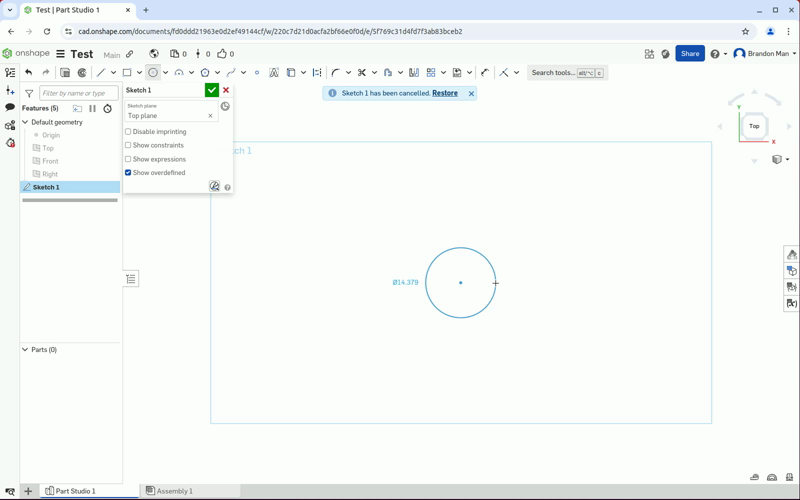
key(esc)
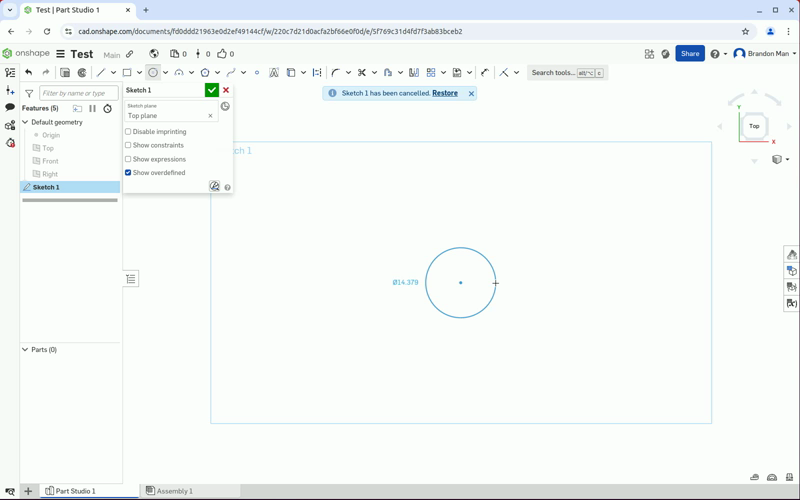
mouse_move(452, 293)
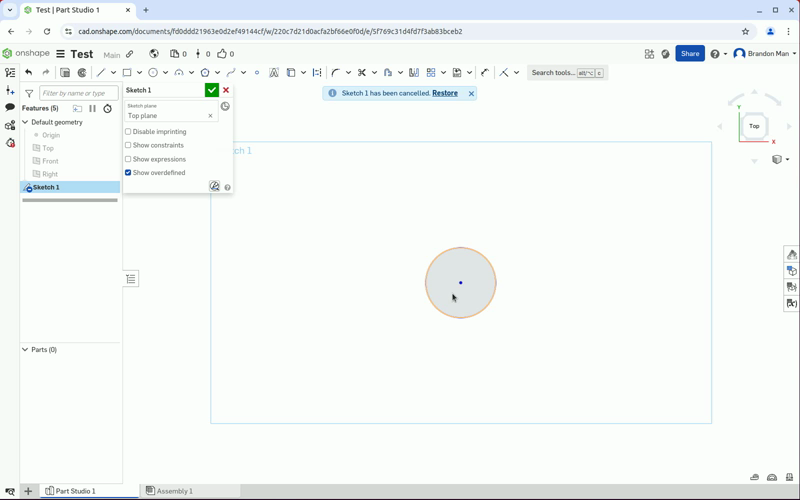
click(452, 293)
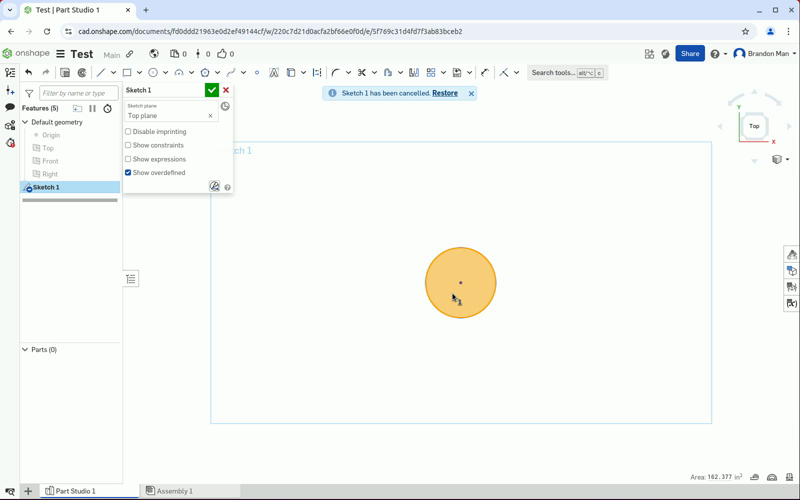
mouse_move(73, 352)
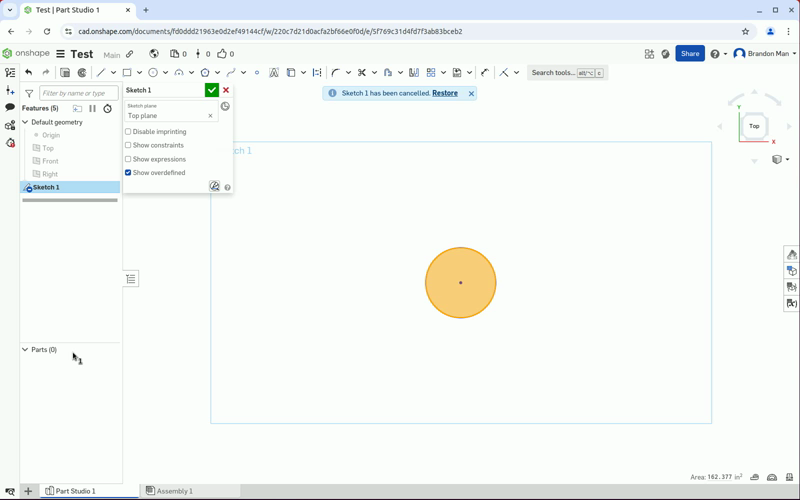
key(shift+y)
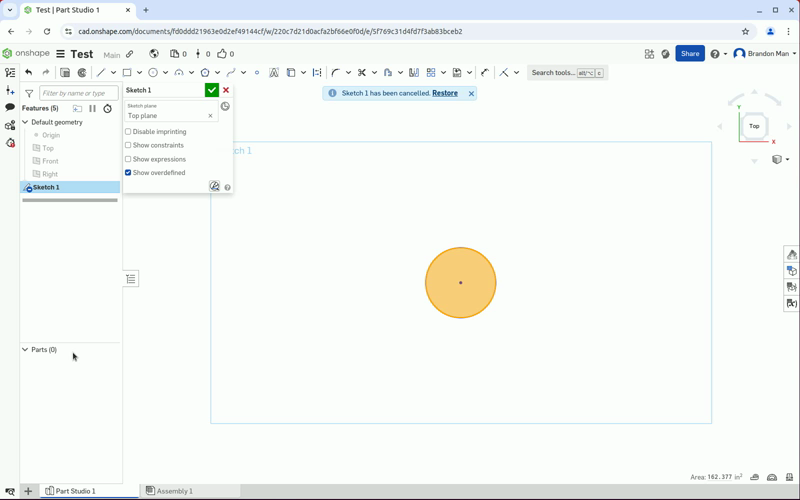
key(shift+e)
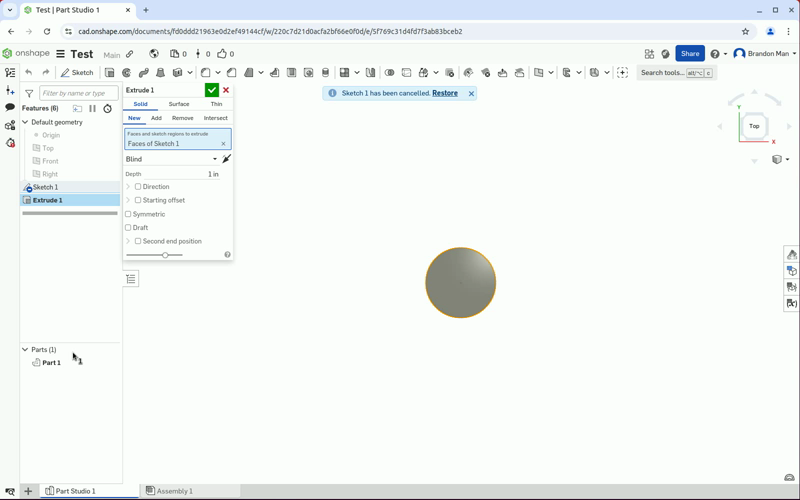
mouse_move(143, 106)
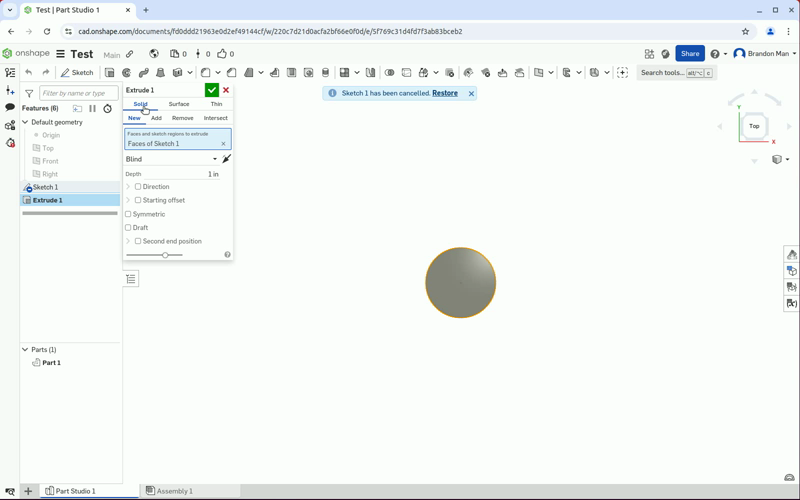
click(143, 106)
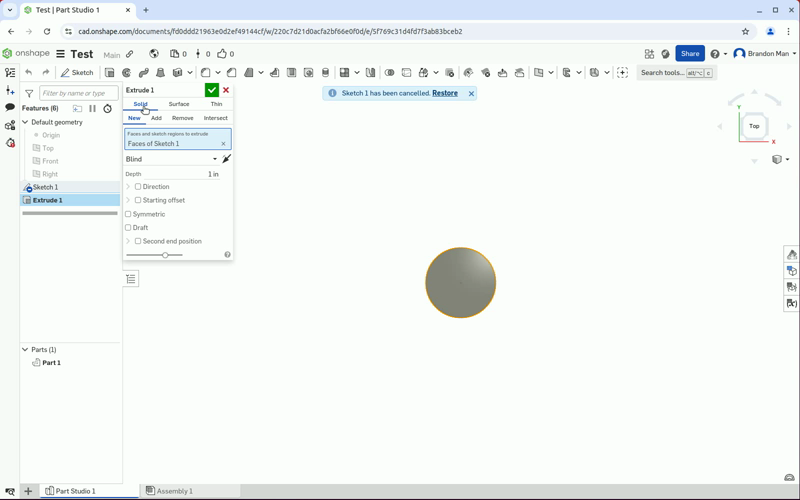
mouse_move(137, 120)
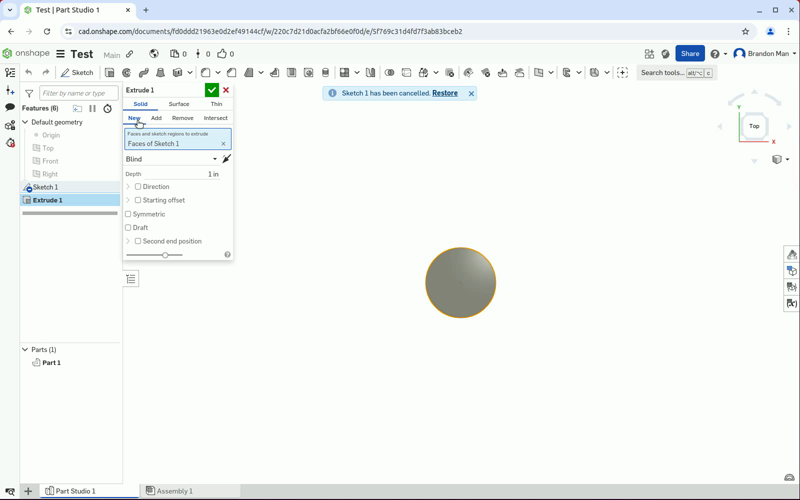
click(137, 120)
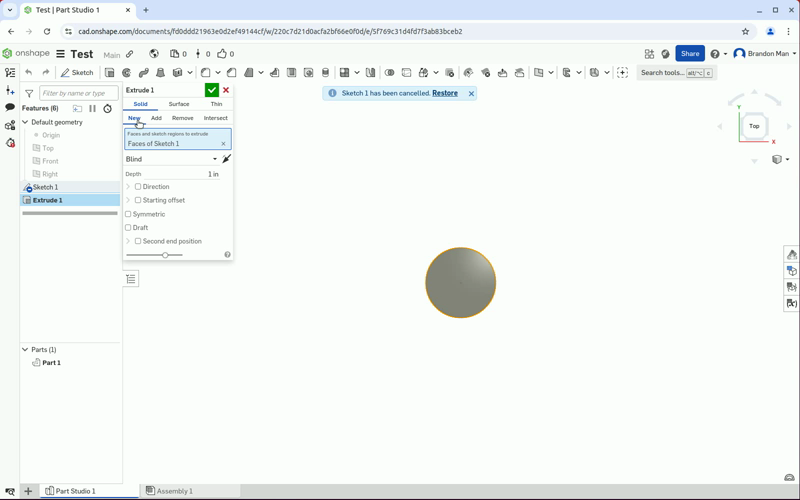
key(tab, 4)
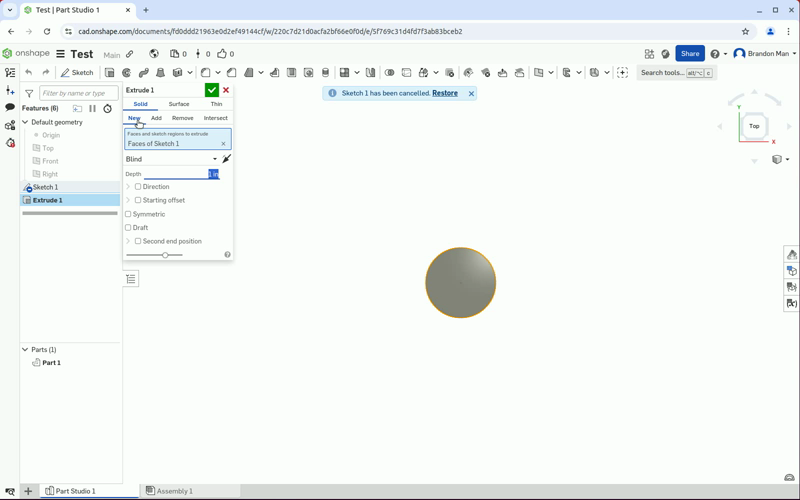
text(5.296)
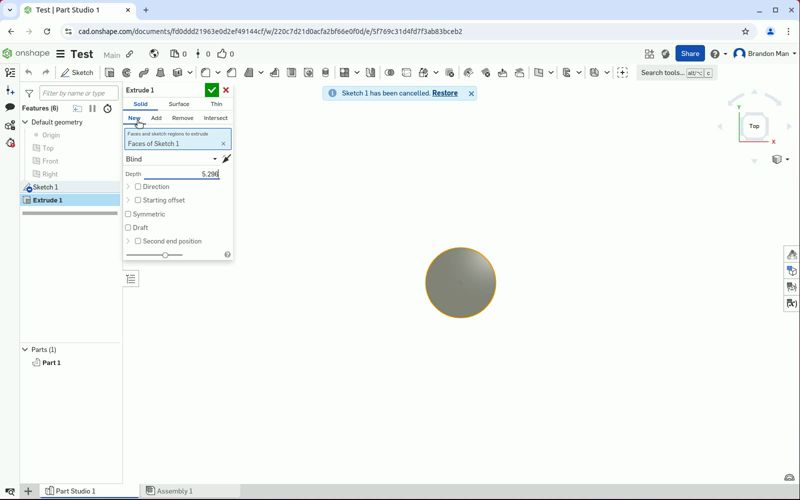
key(enter)
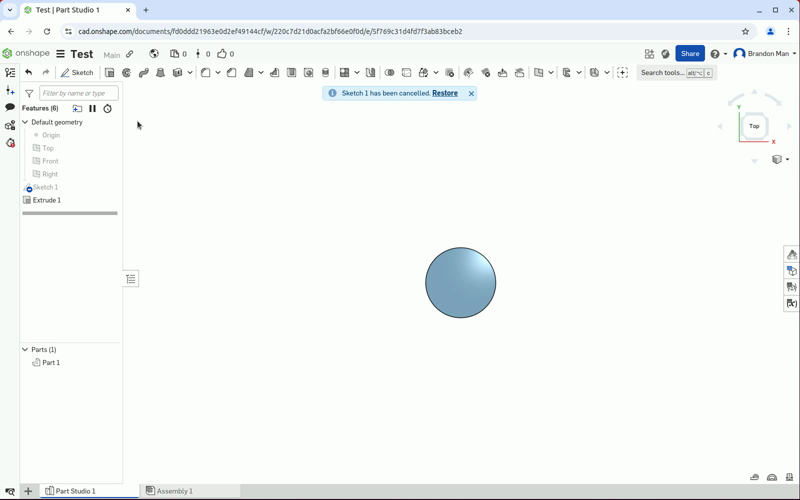
key(shift+h)
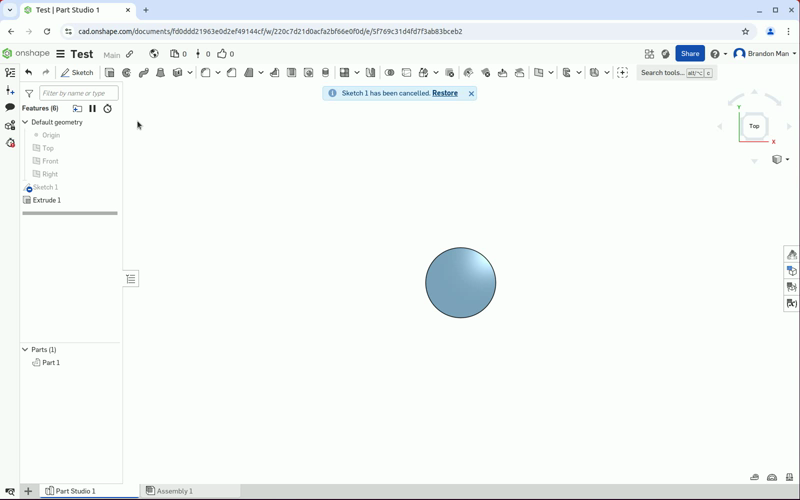
key(shift+h)
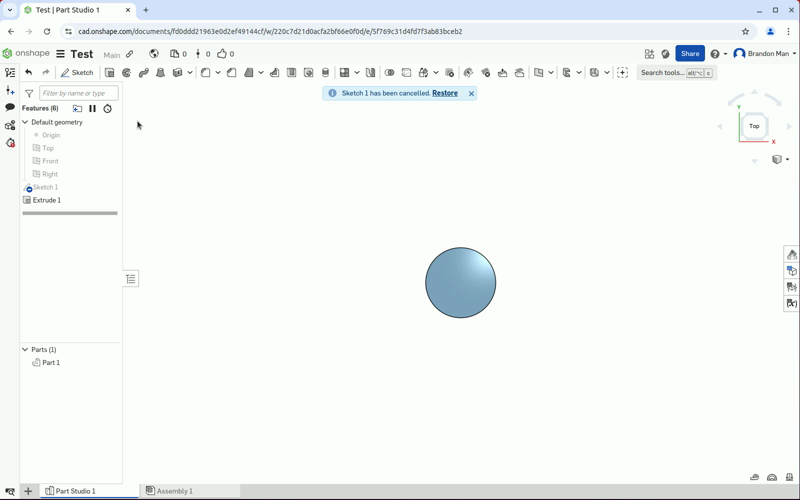
mouse_move(73, 189)
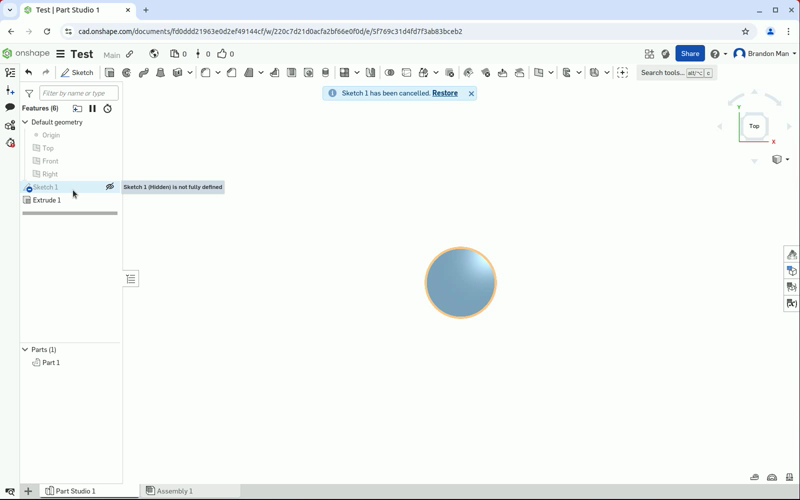
click(73, 189)
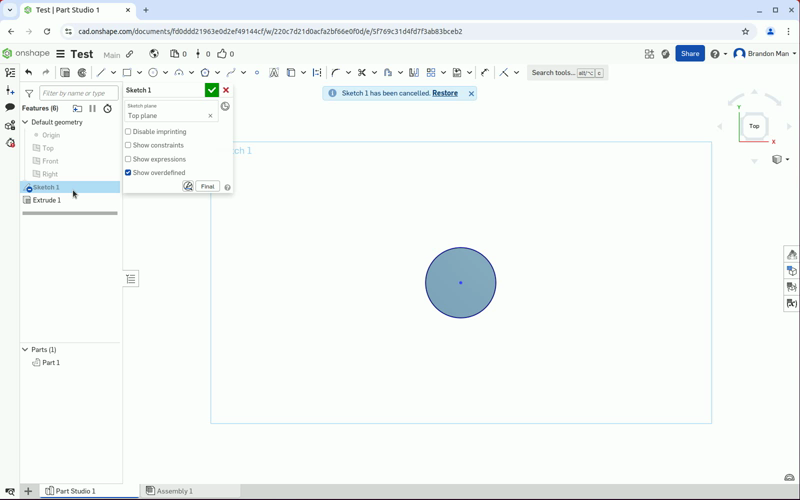
mouse_move(229, 92)
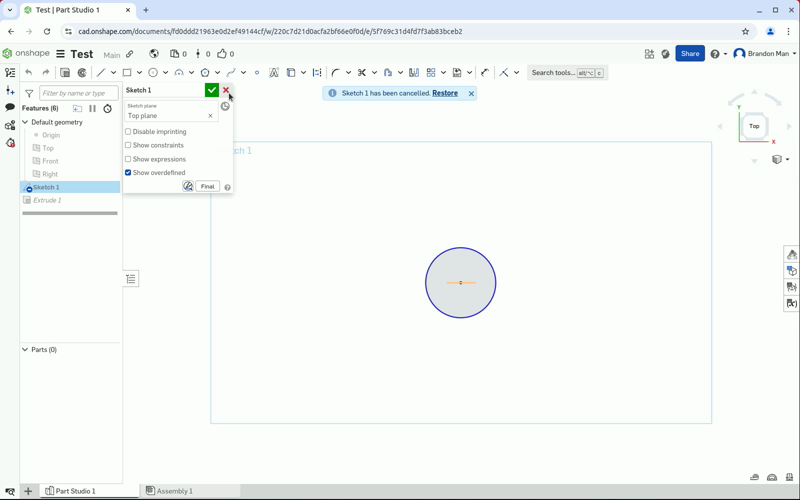
click(229, 92)
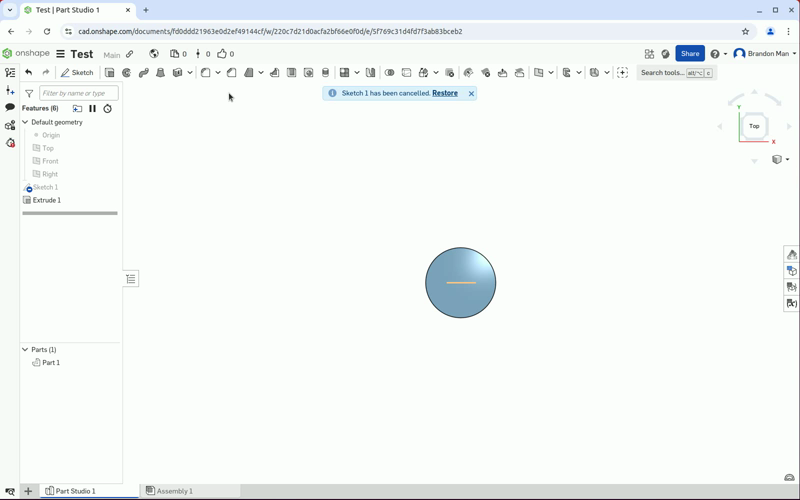
mouse_move(541, 75)
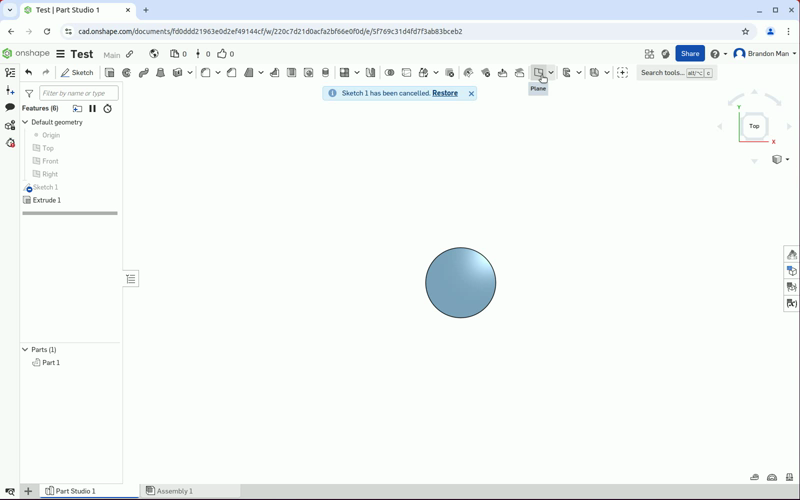
click(541, 75)
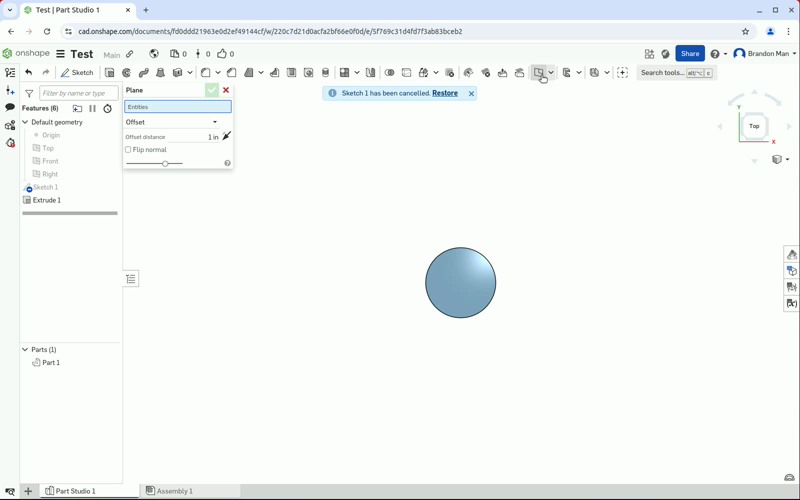
mouse_move(73, 150)
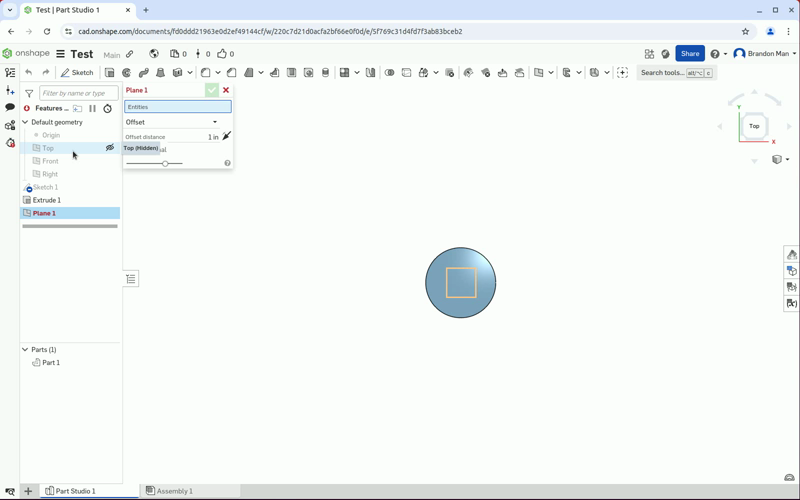
click(73, 150)
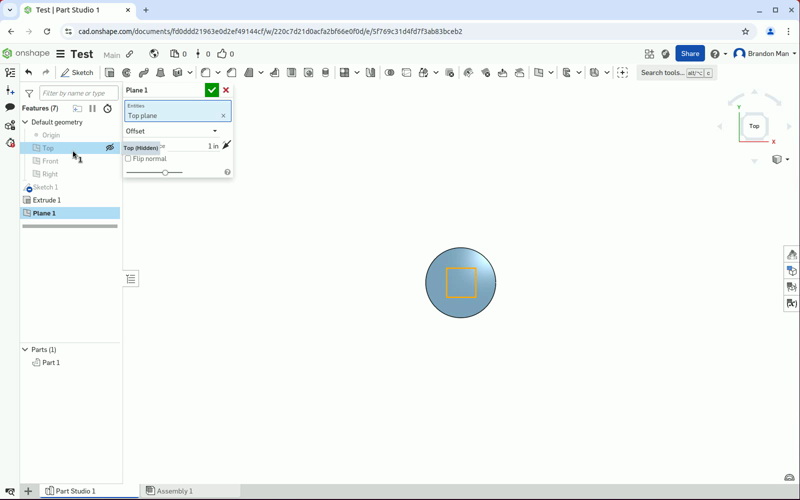
key(tab, 2)
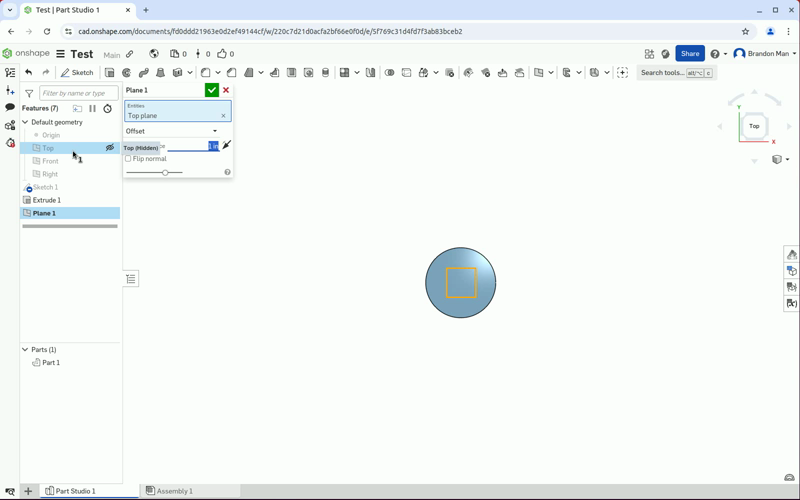
text(5.299)
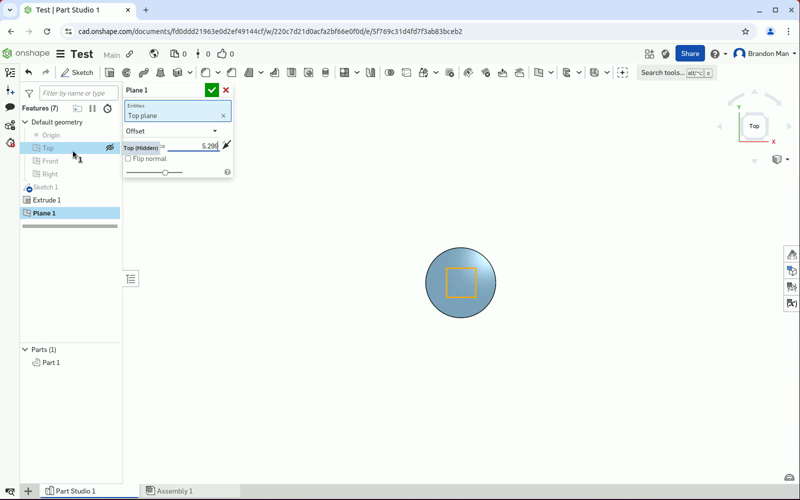
key(enter, 2)
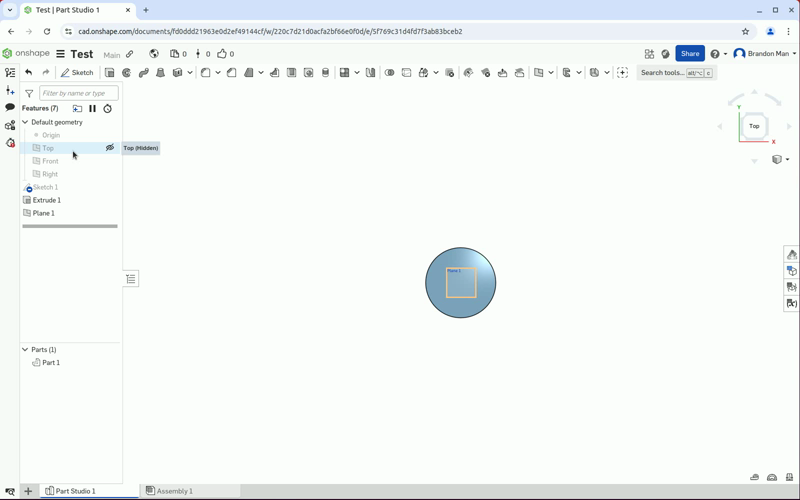
key(shift+s)
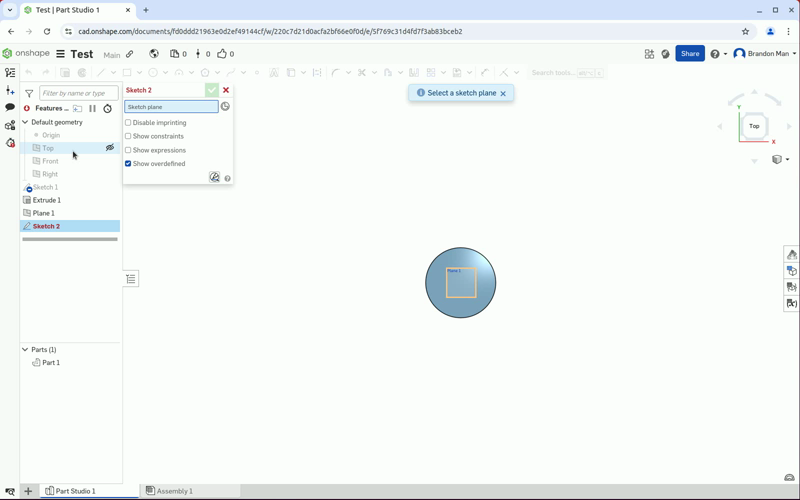
mouse_move(73, 215)
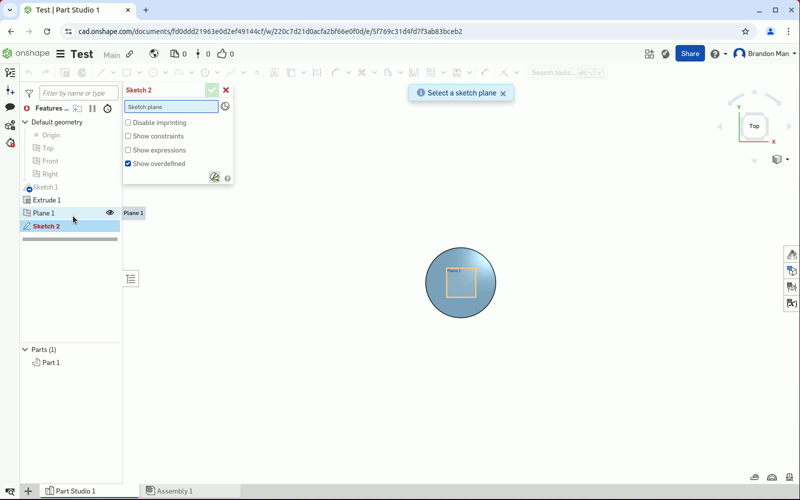
click(73, 215)
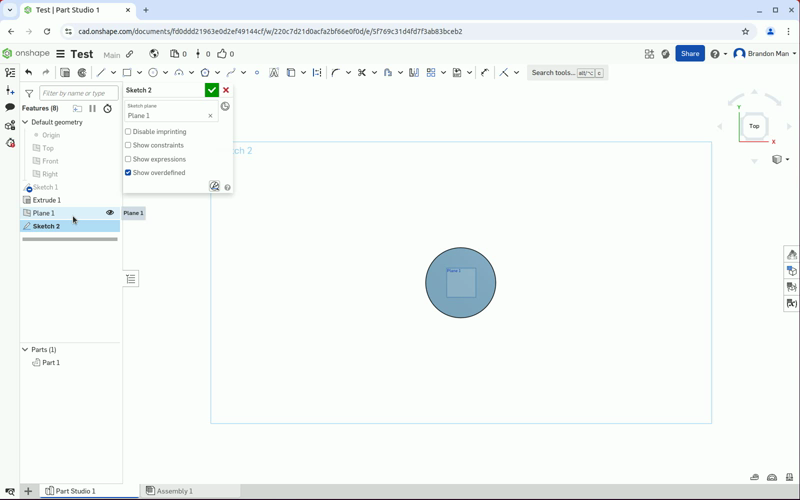
mouse_move(73, 352)
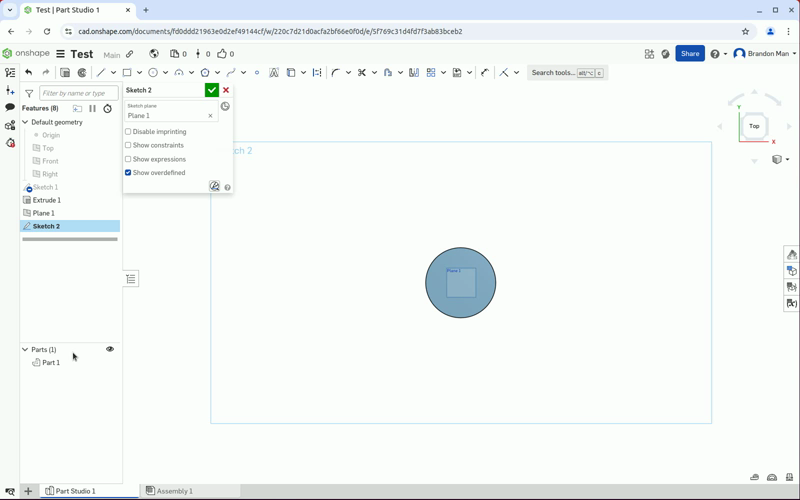
key(y)
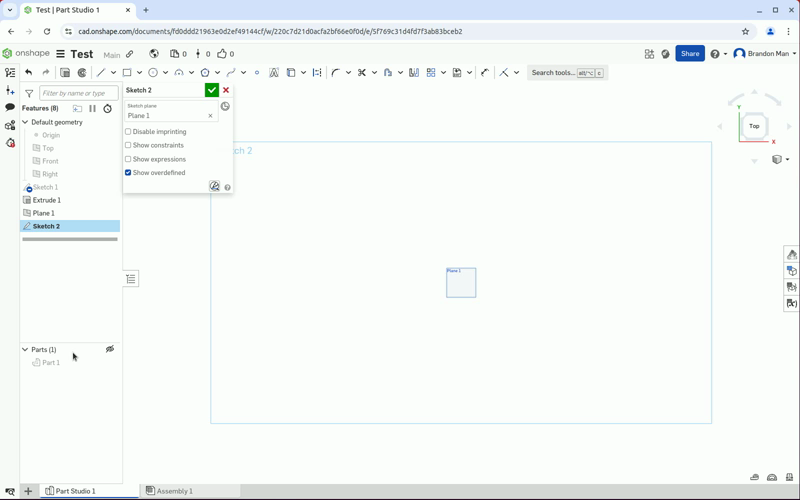
key(c)
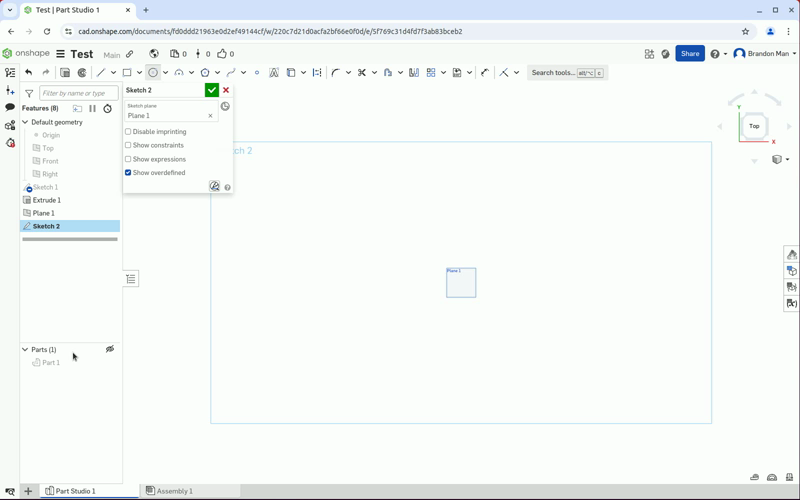
key_down(shift)
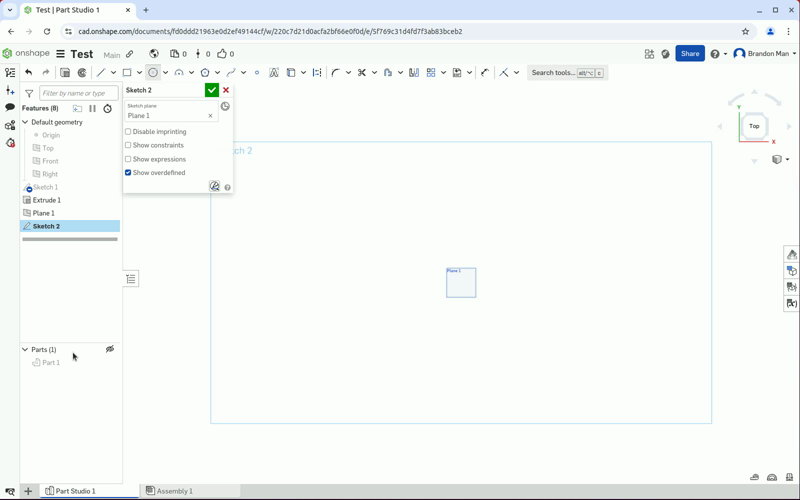
mouse_move(461, 282)
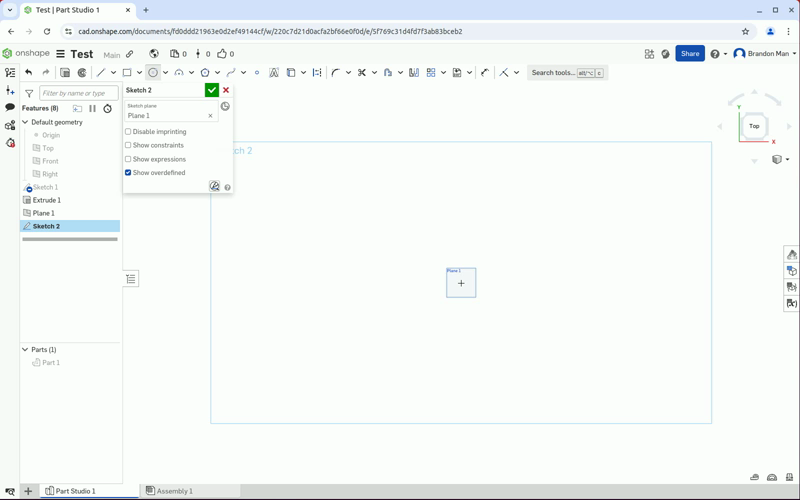
click(461, 282)
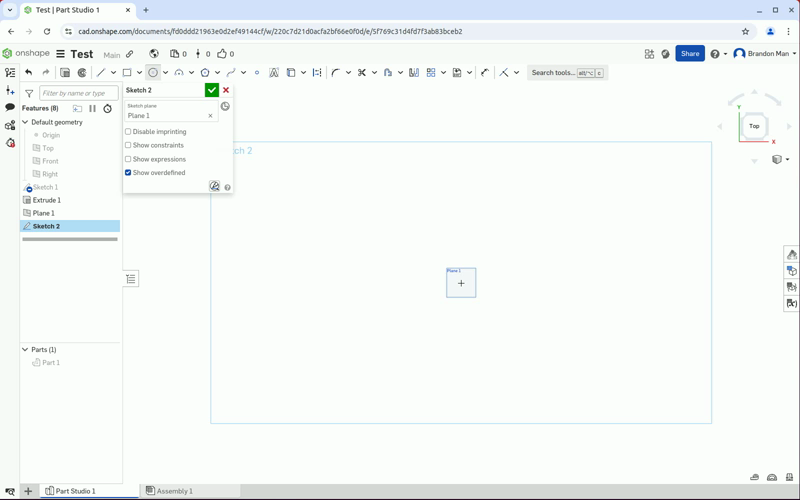
key_up(shift)
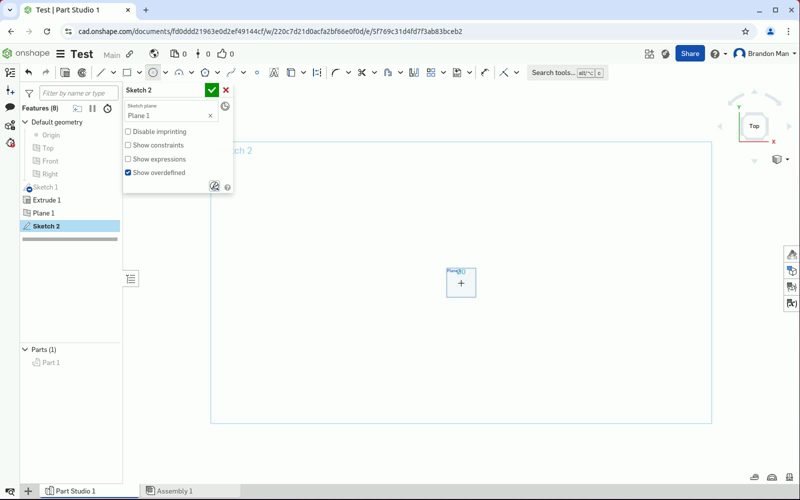
mouse_move(479, 282)
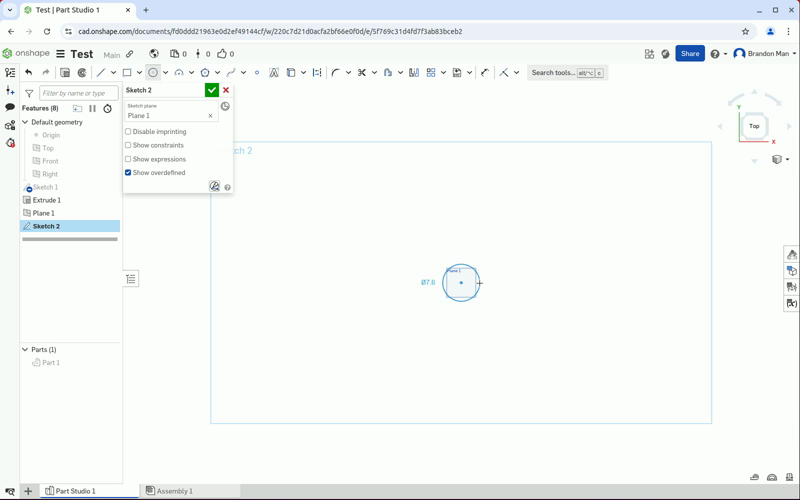
click(479, 282)
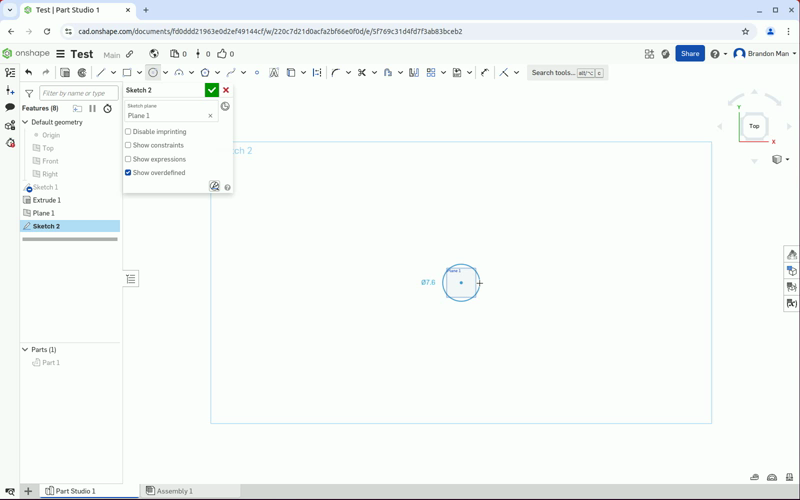
key(esc)
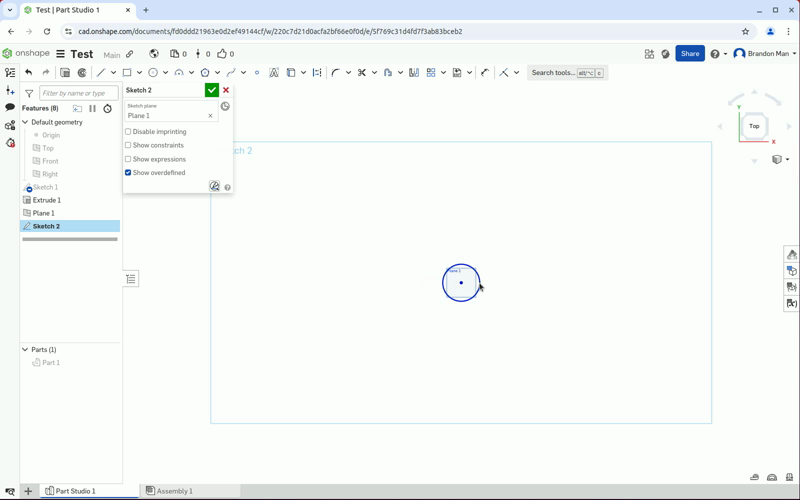
mouse_move(454, 289)
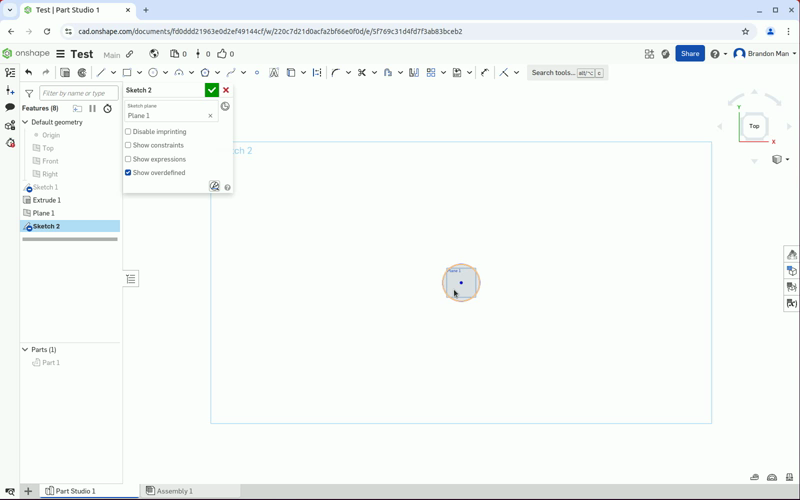
scroll(6)
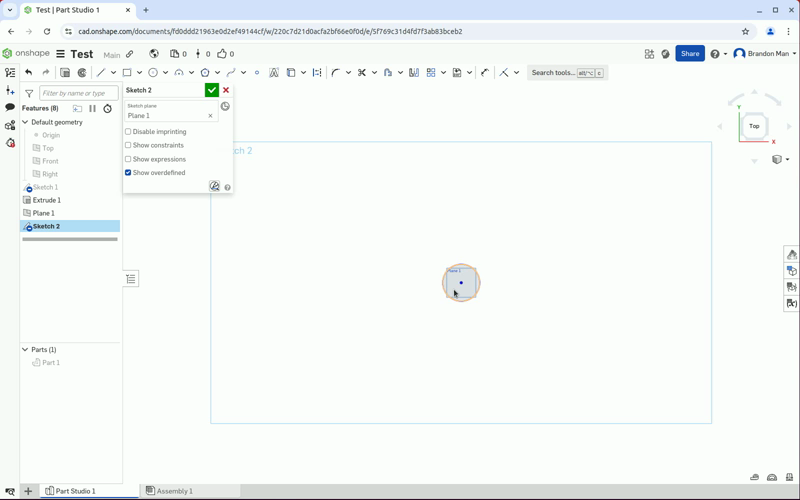
scroll(6)
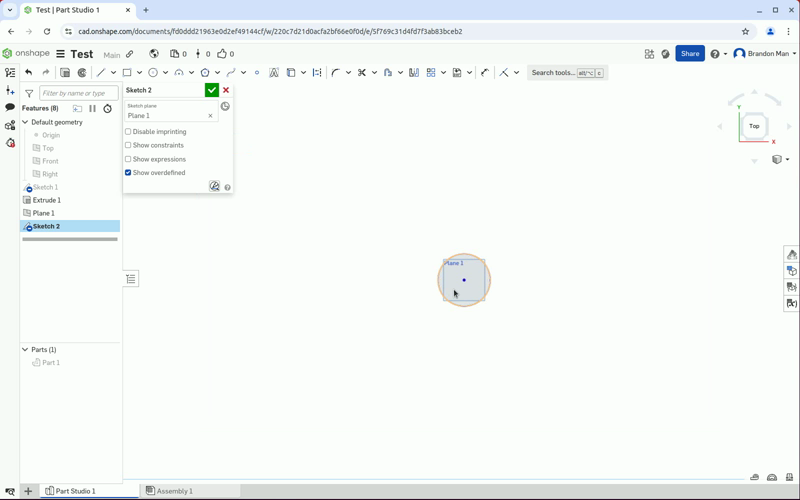
scroll(6)
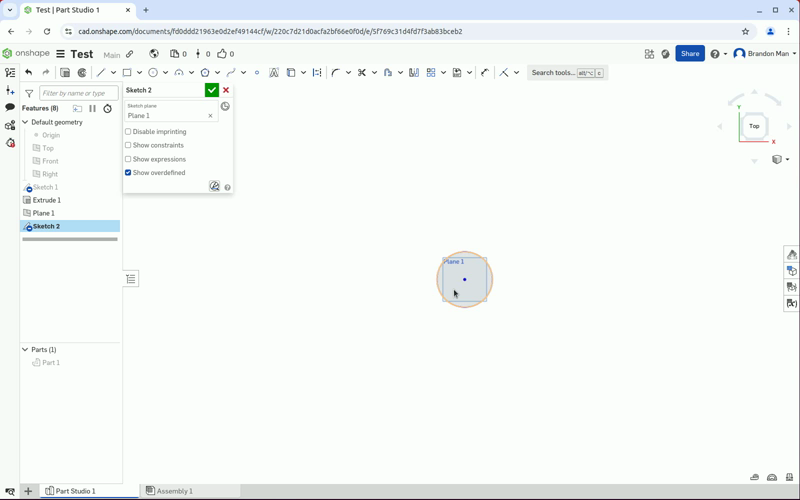
scroll(6)
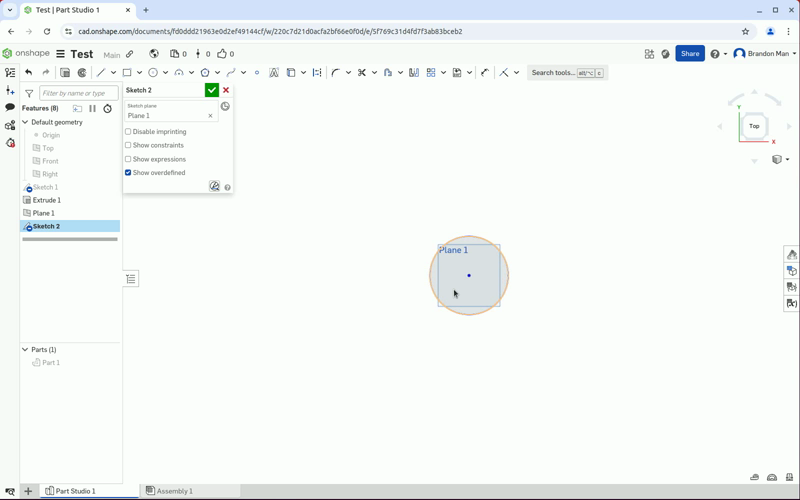
scroll(6)
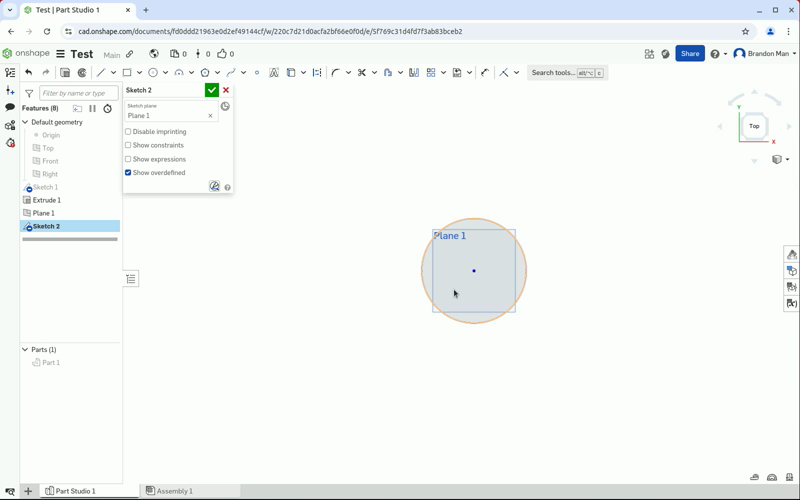
scroll(6)
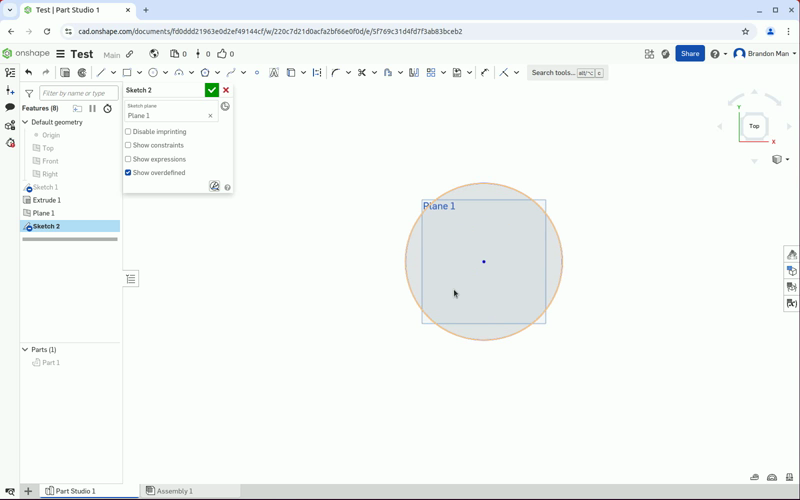
scroll(6)
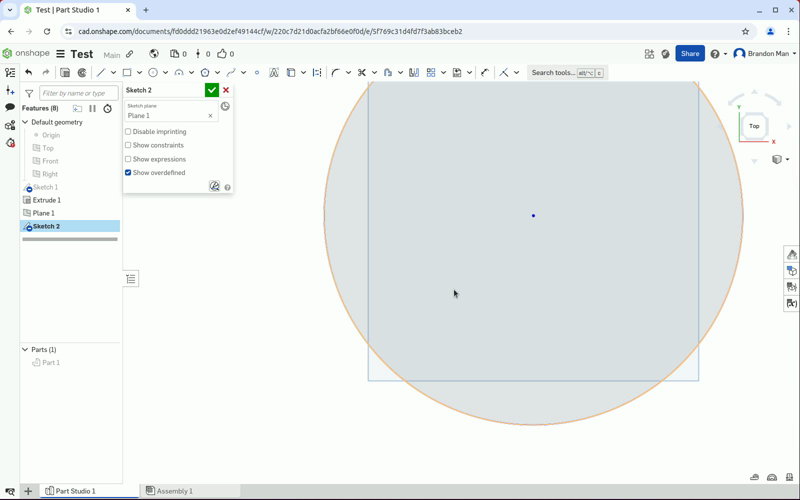
click(454, 289)
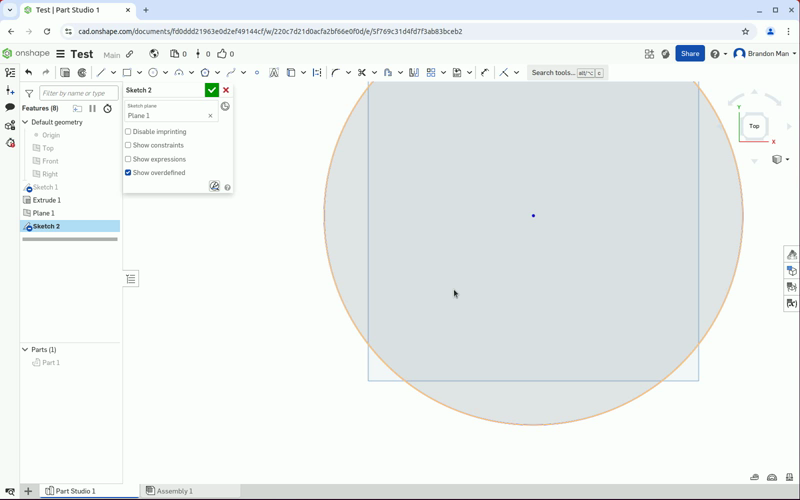
scroll(-6)
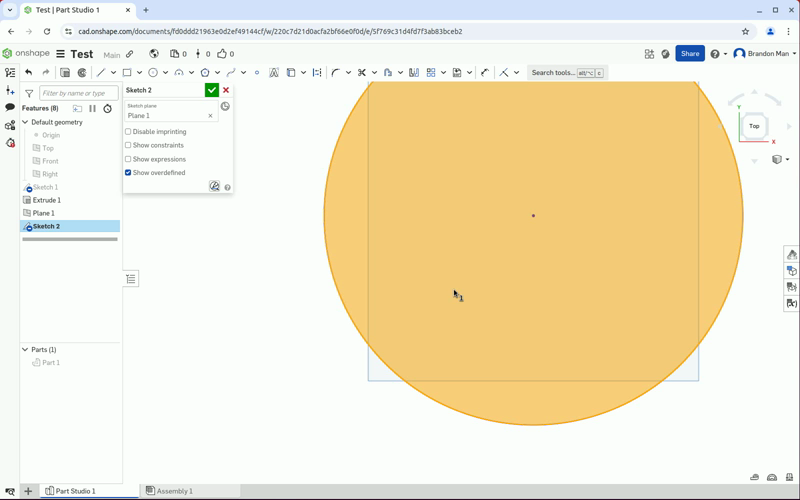
scroll(-6)
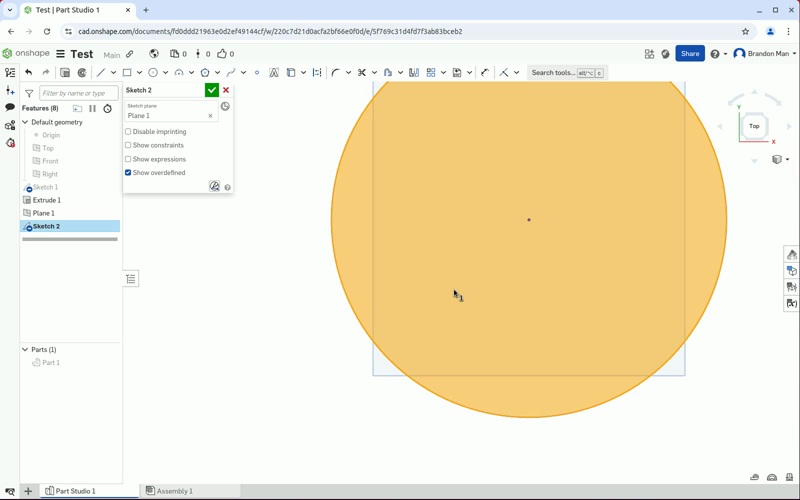
scroll(-6)
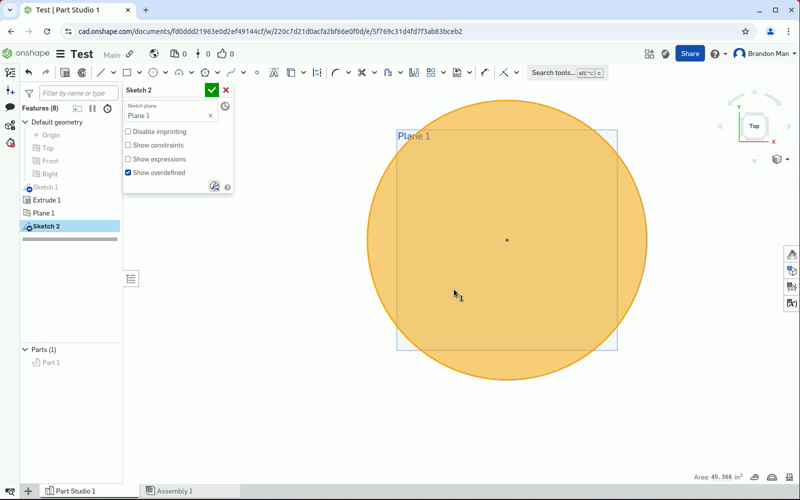
scroll(-6)
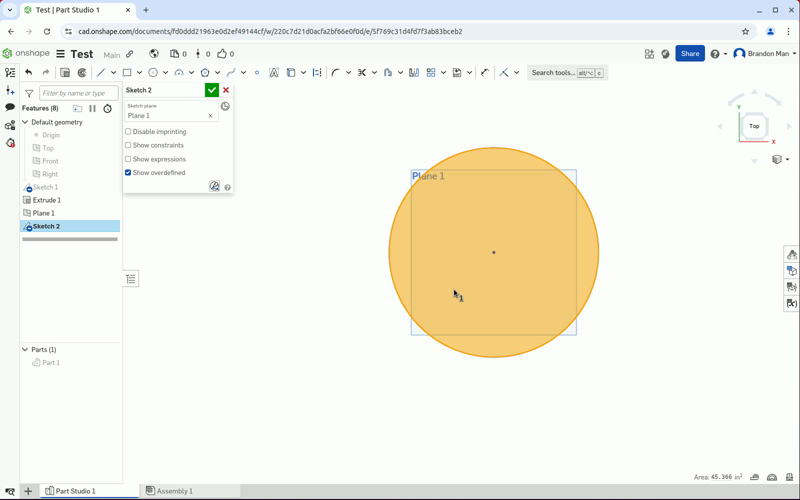
scroll(-6)
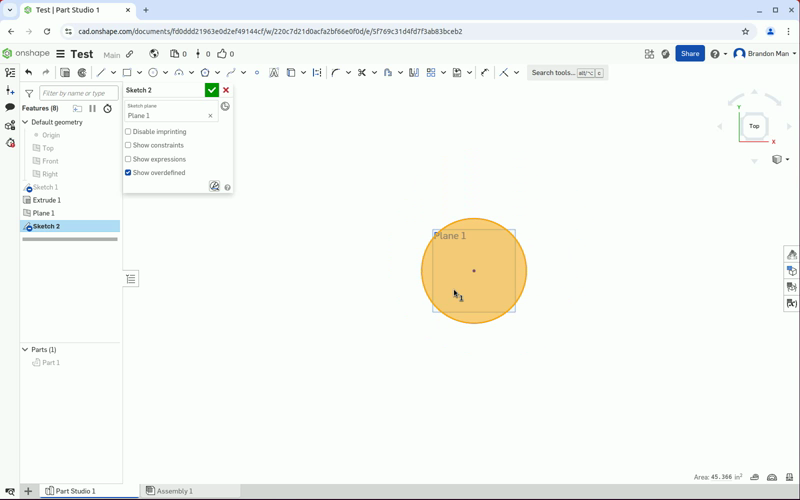
scroll(-6)
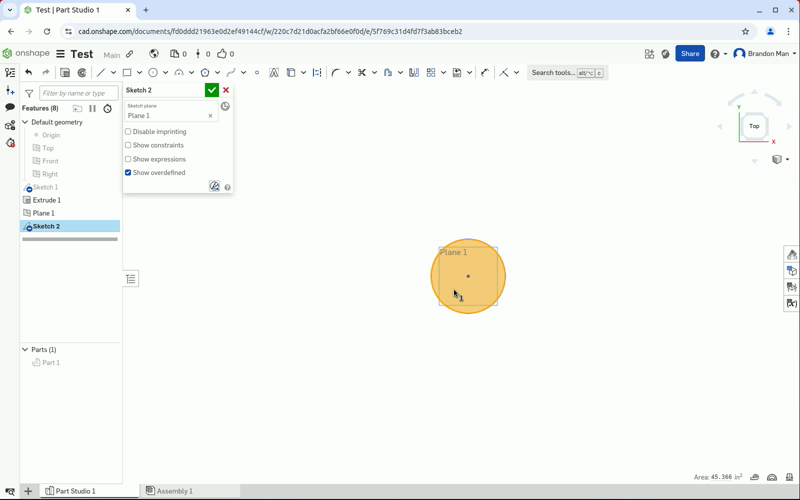
scroll(-6)
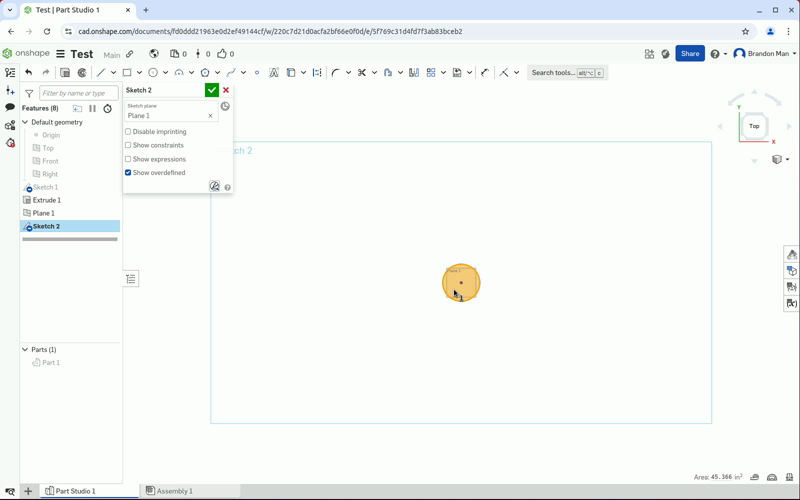
mouse_move(73, 352)
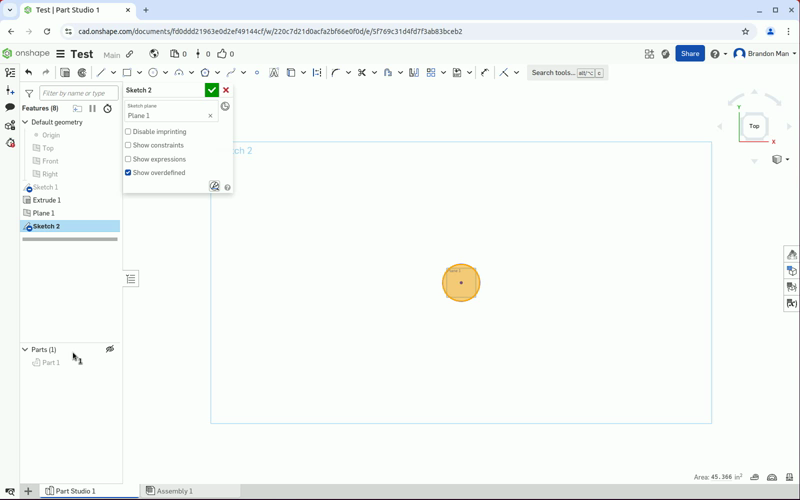
key(shift+y)
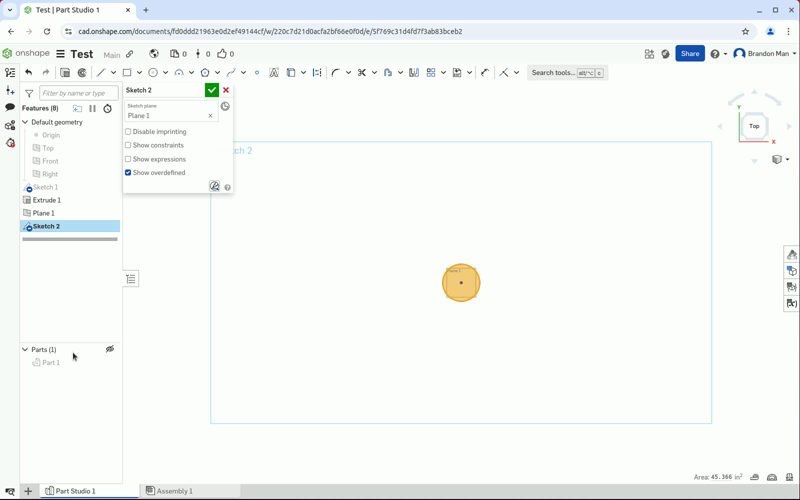
key(shift+e)
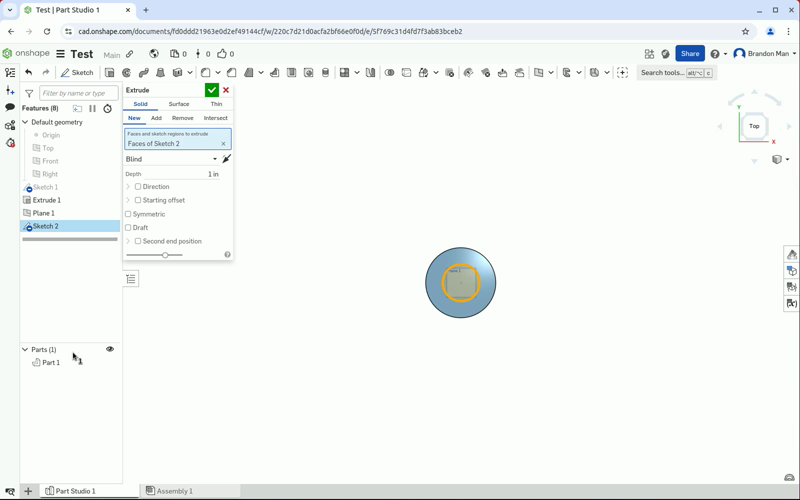
mouse_move(143, 106)
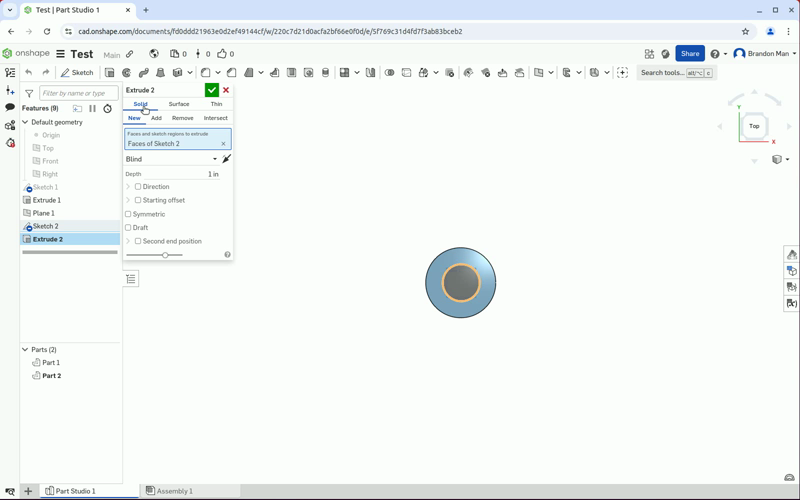
click(143, 106)
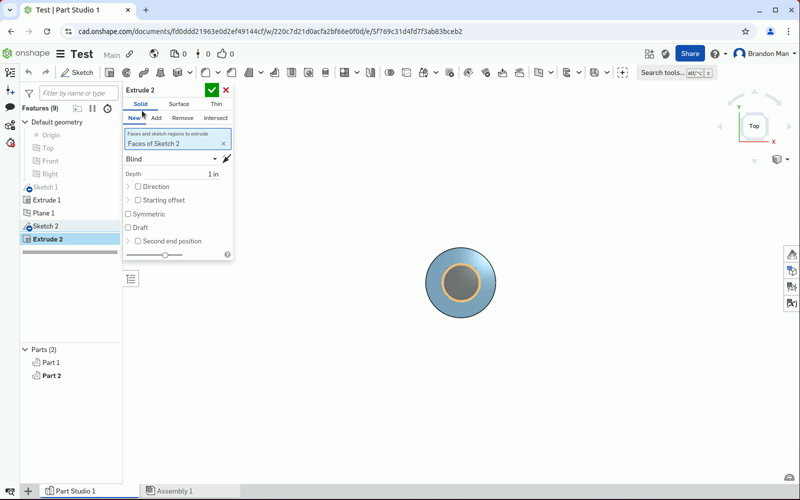
mouse_move(137, 120)
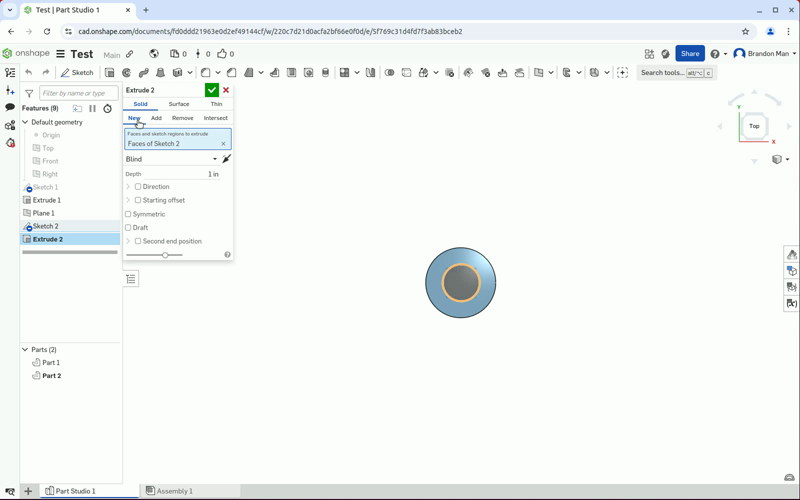
click(137, 120)
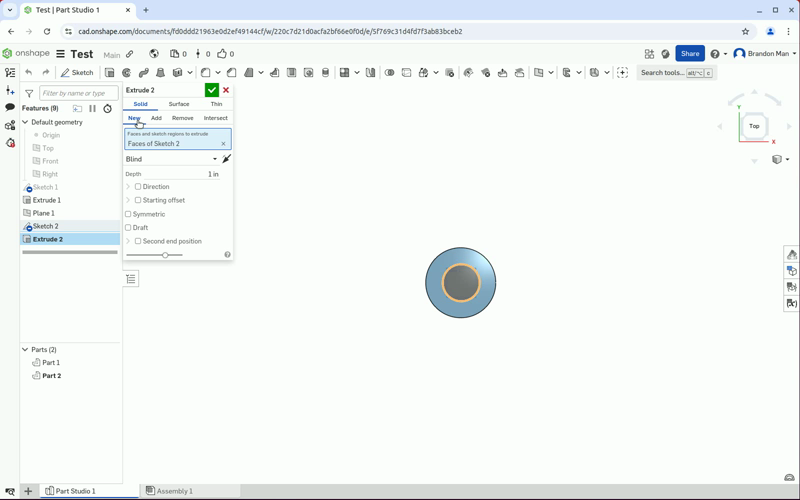
key(tab, 4)
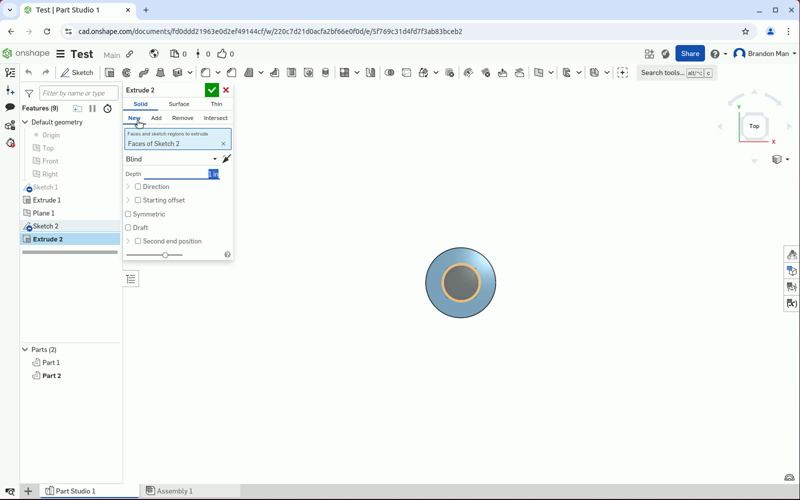
text(8.906)
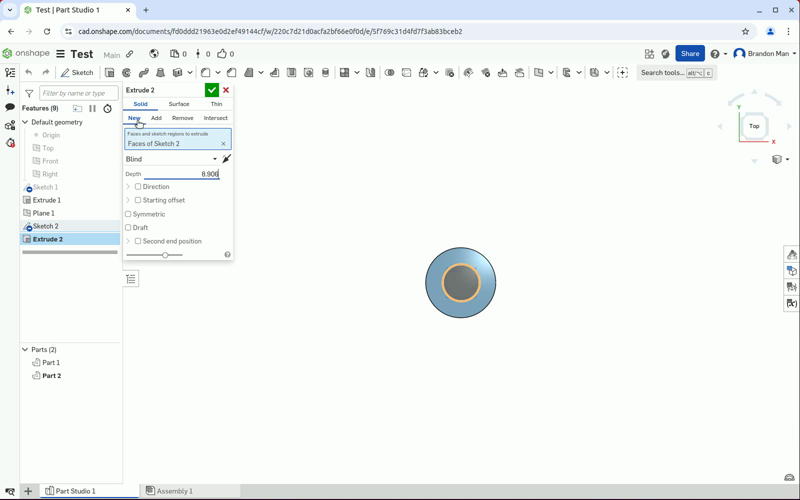
key(enter)
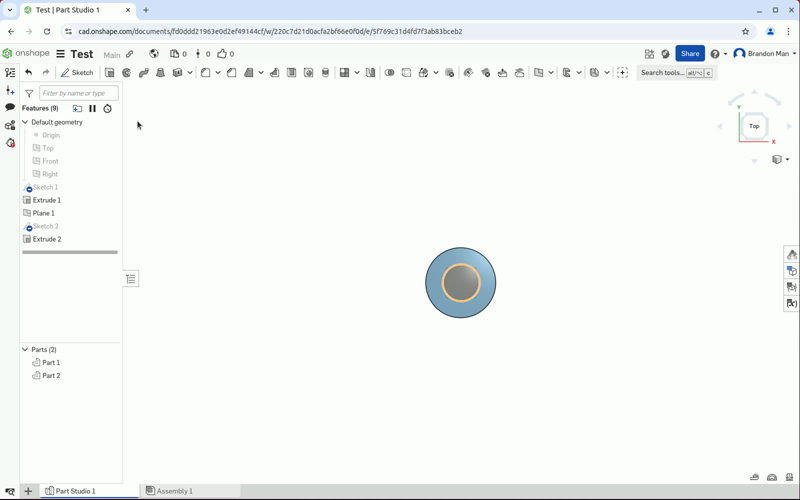
key(shift+h)
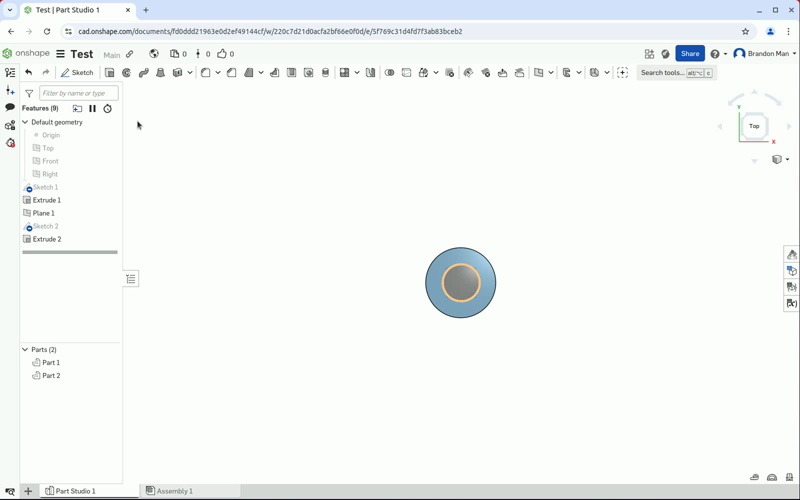
key(shift+h)
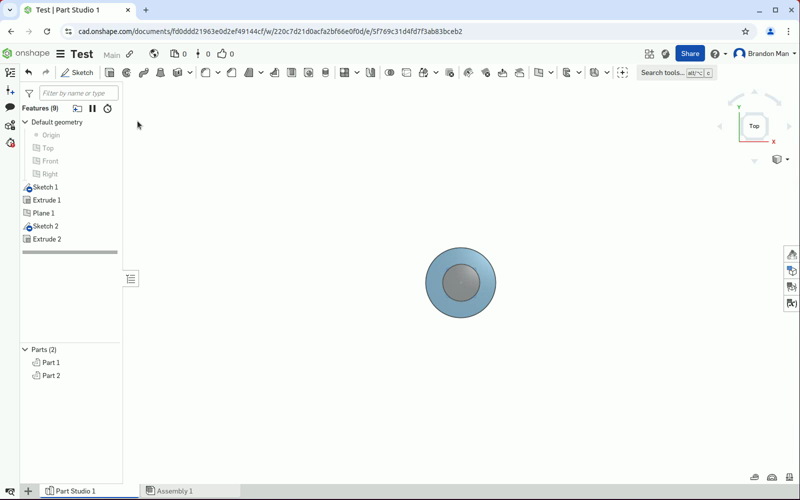
key(shift+7)
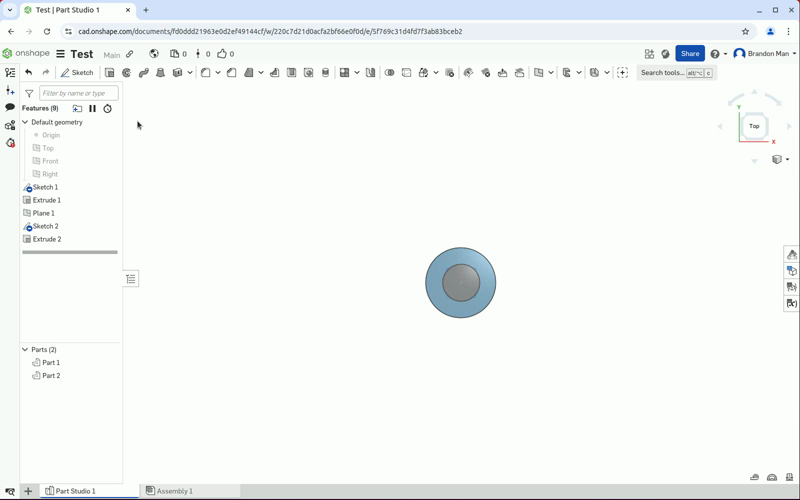
key(up, 3)
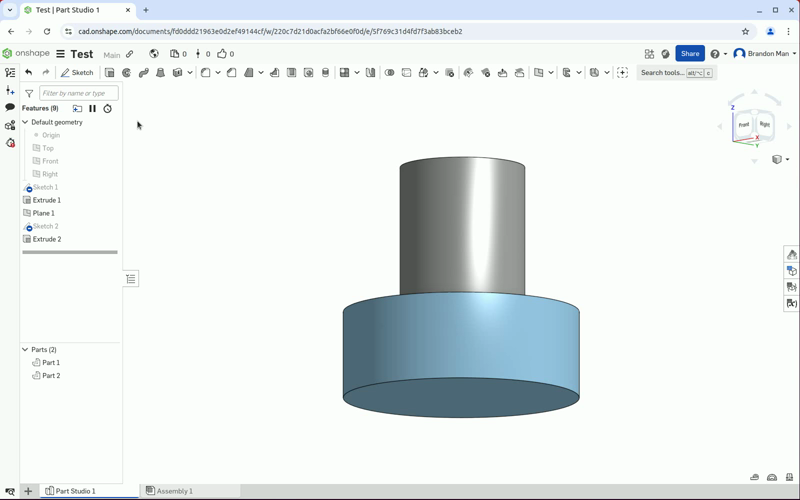
key(left, 3)
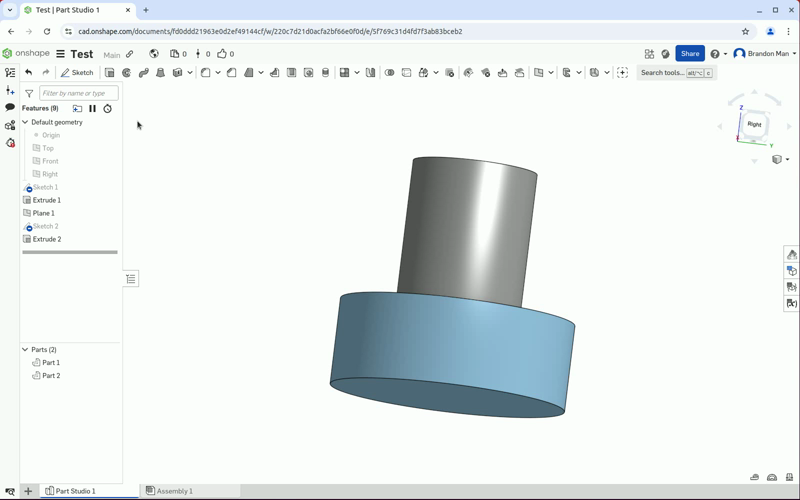
key(right, 3)
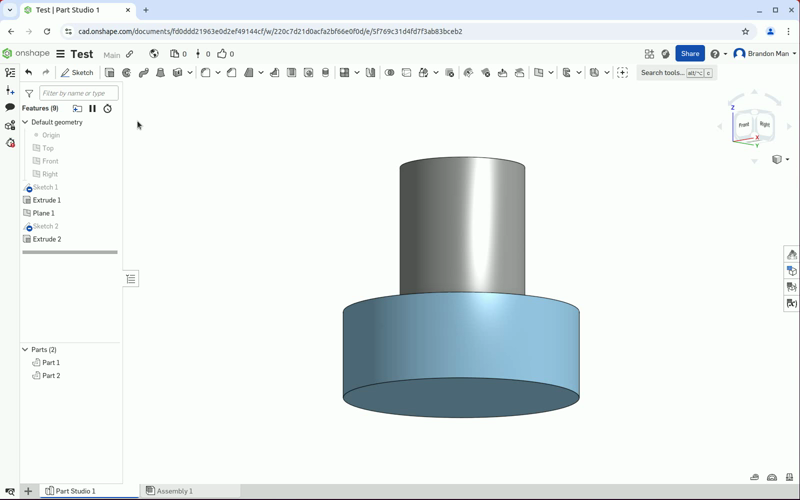
key(down, 3)
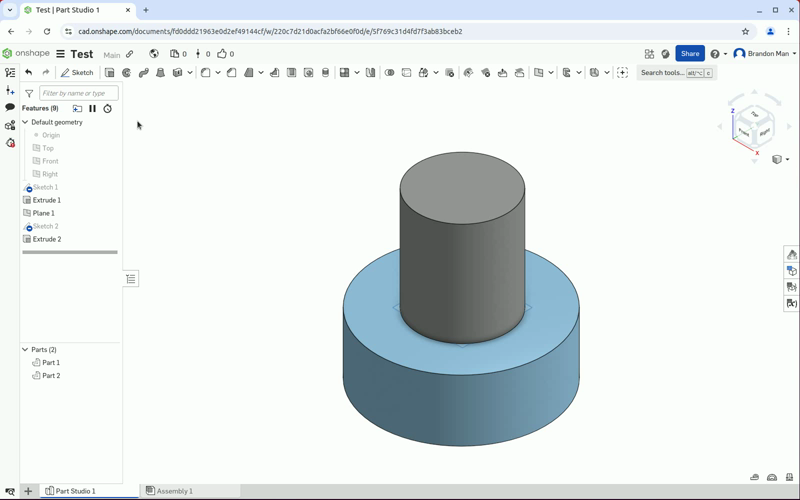
mouse_move(73, 189)
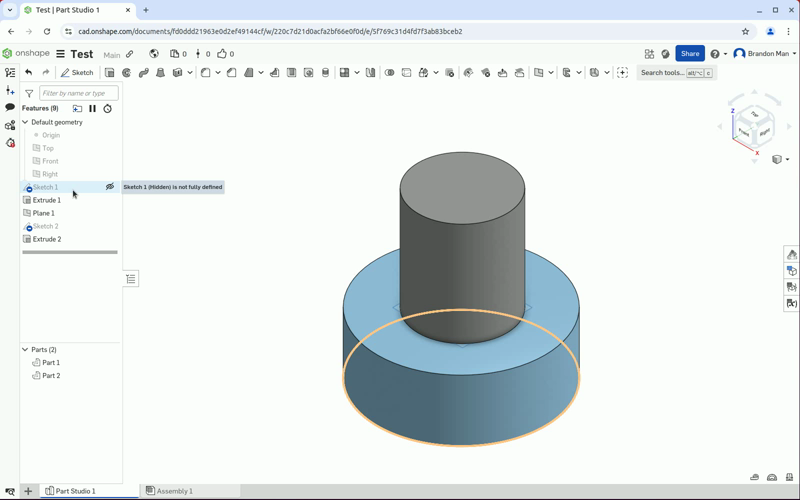
click(73, 189)